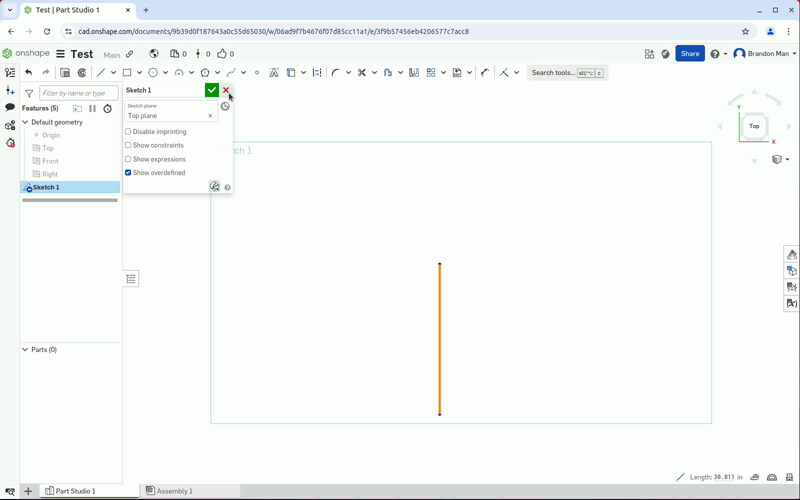
key(shift+h)
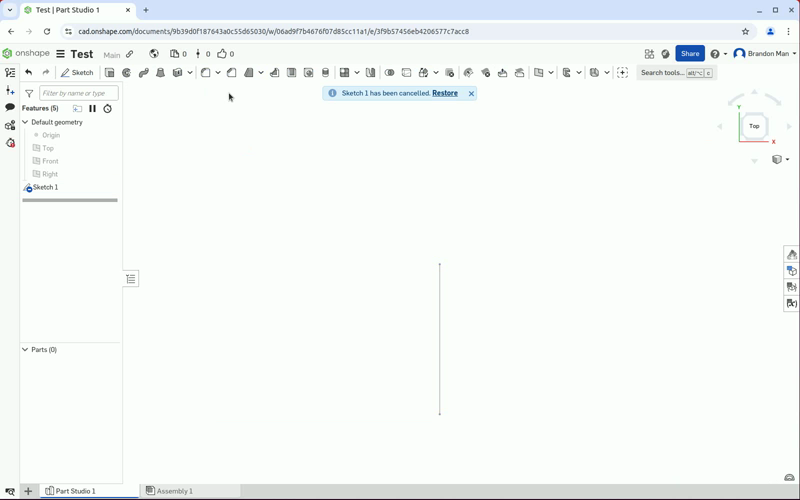
key(shift+s)
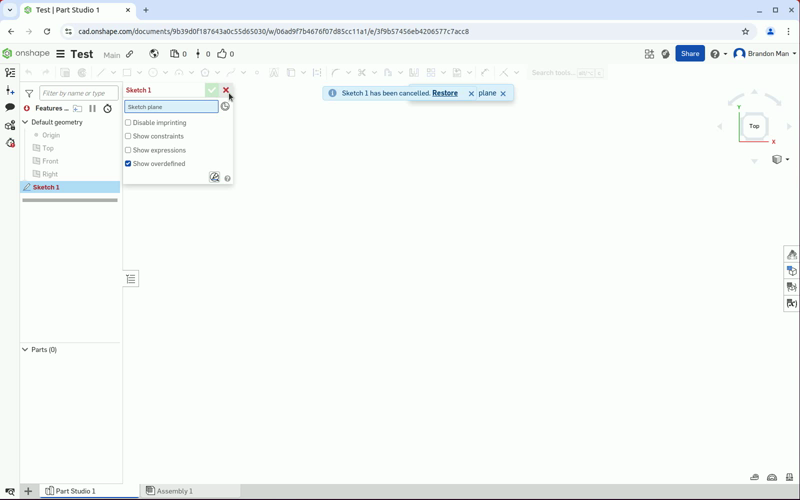
mouse_move(73, 150)
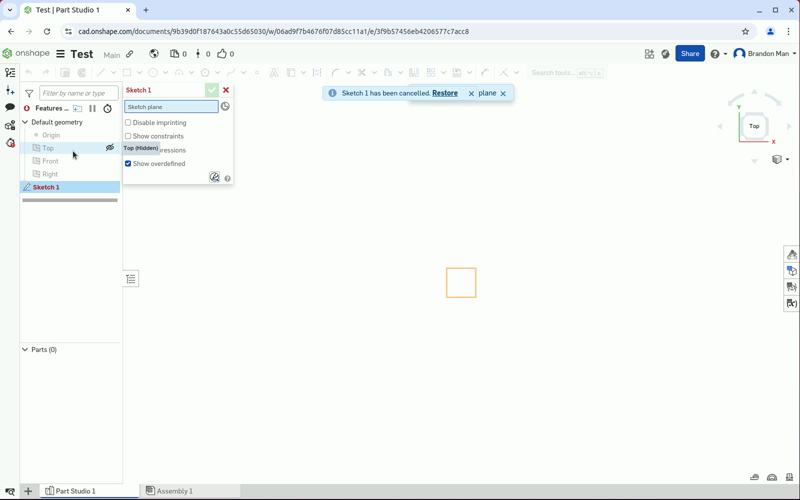
click(73, 150)
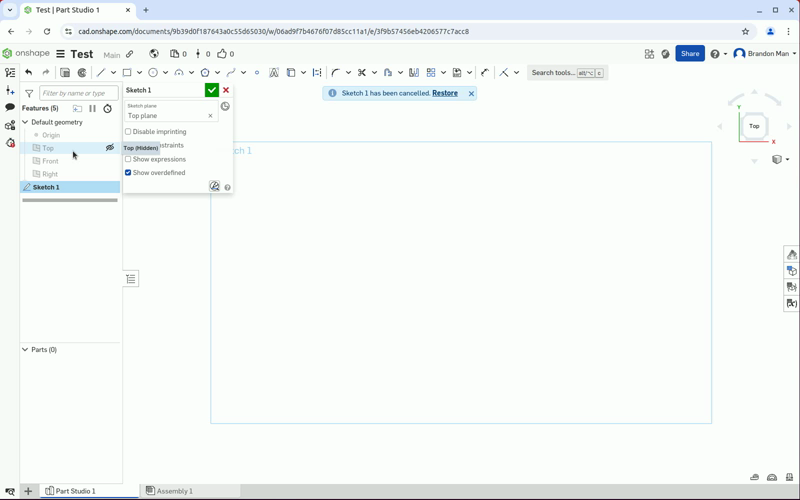
mouse_move(73, 352)
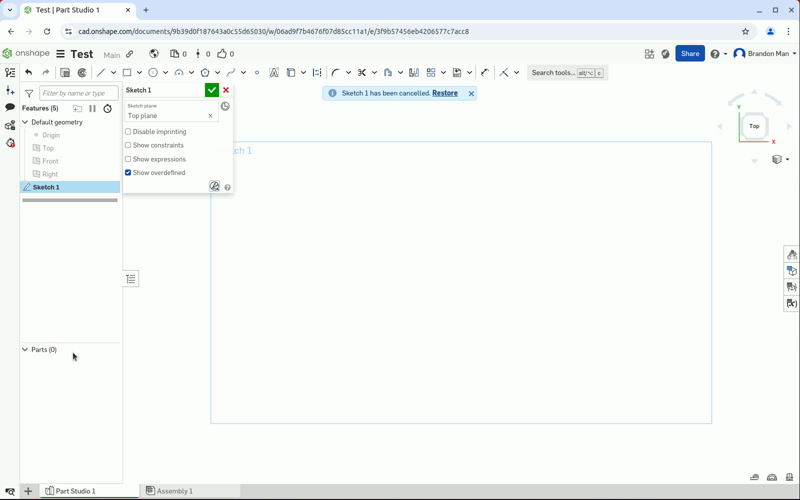
key(y)
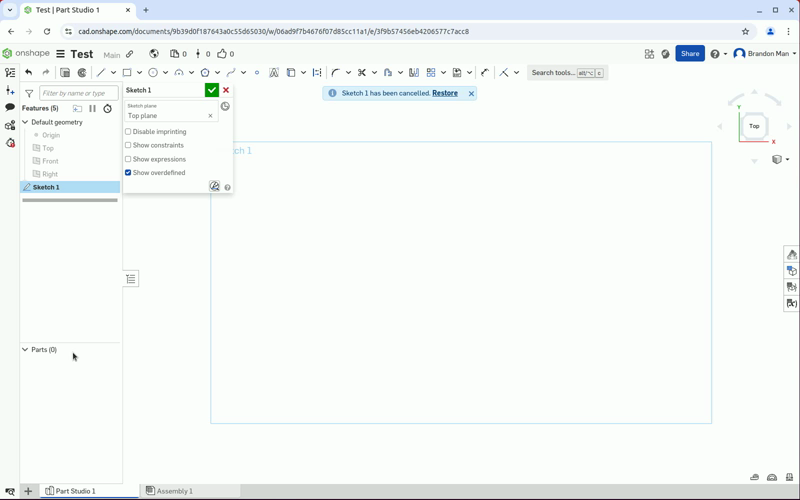
key(c)
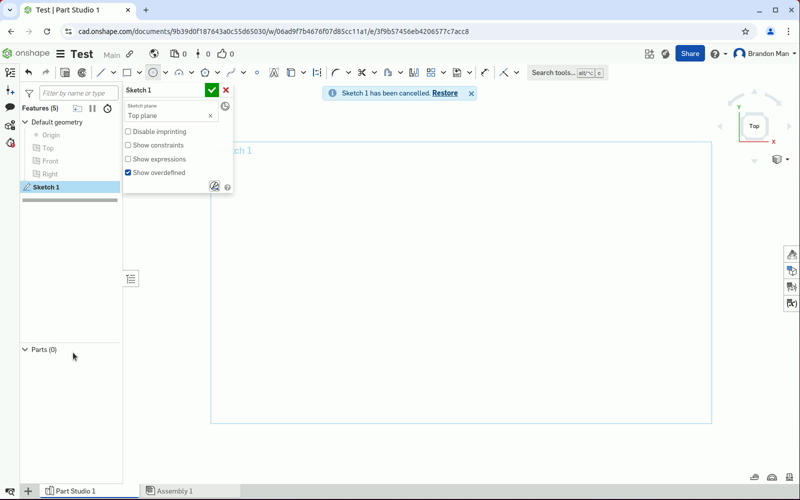
key_down(shift)
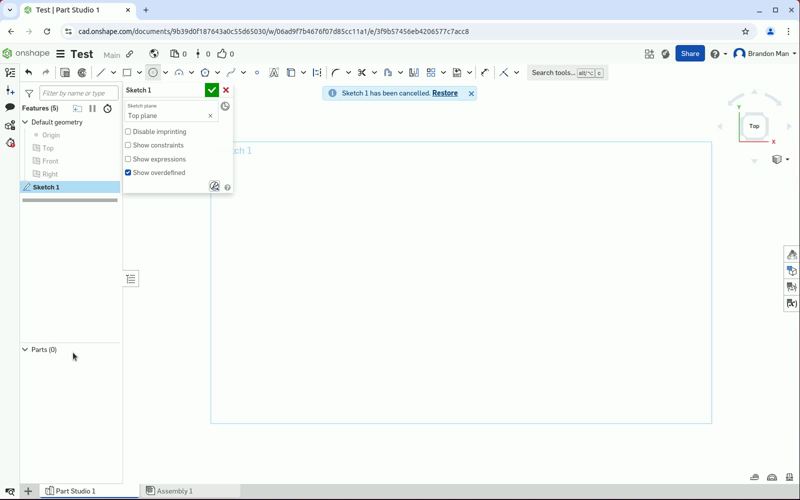
mouse_move(461, 282)
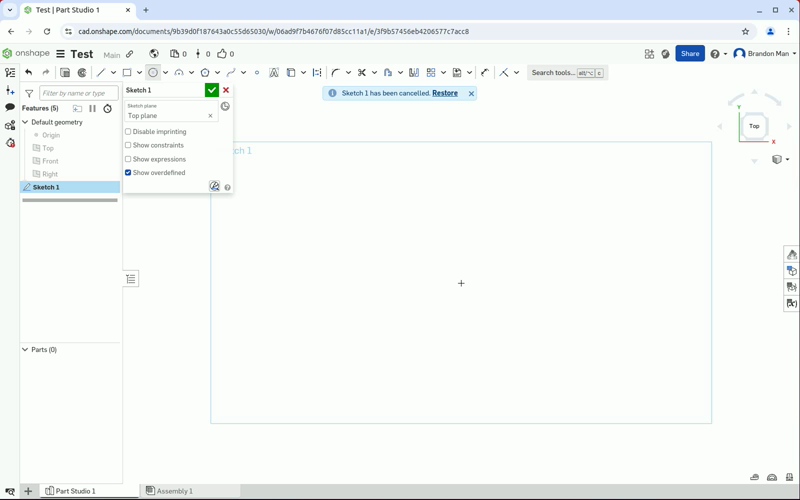
click(461, 282)
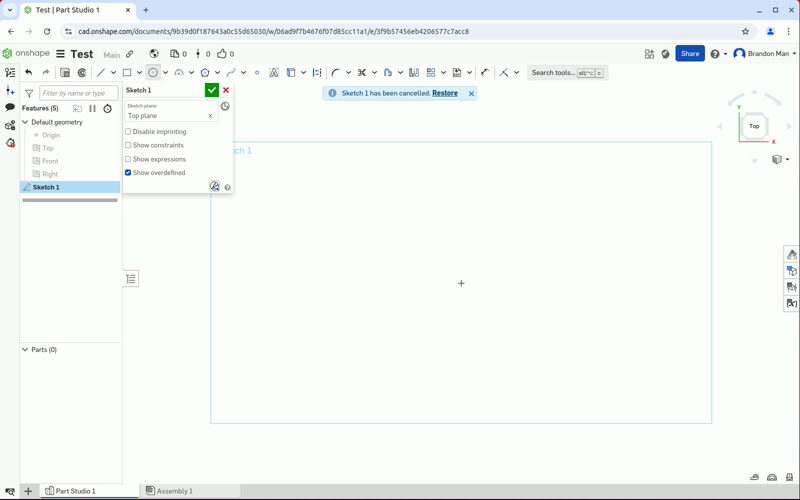
key_up(shift)
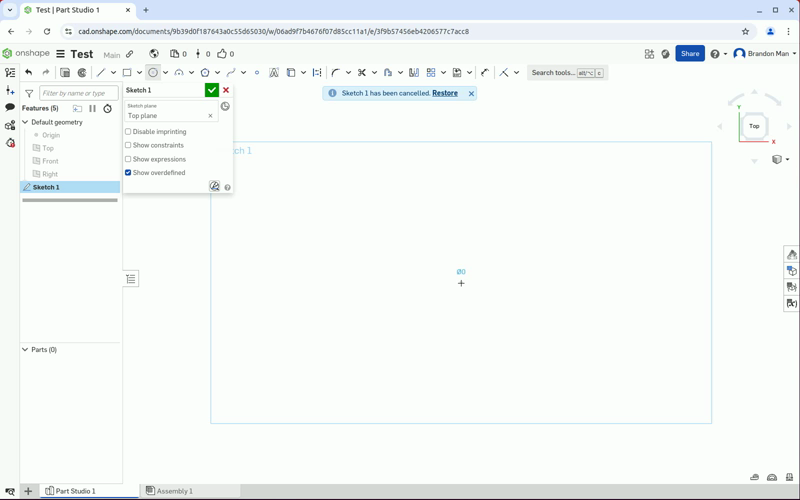
mouse_move(514, 282)
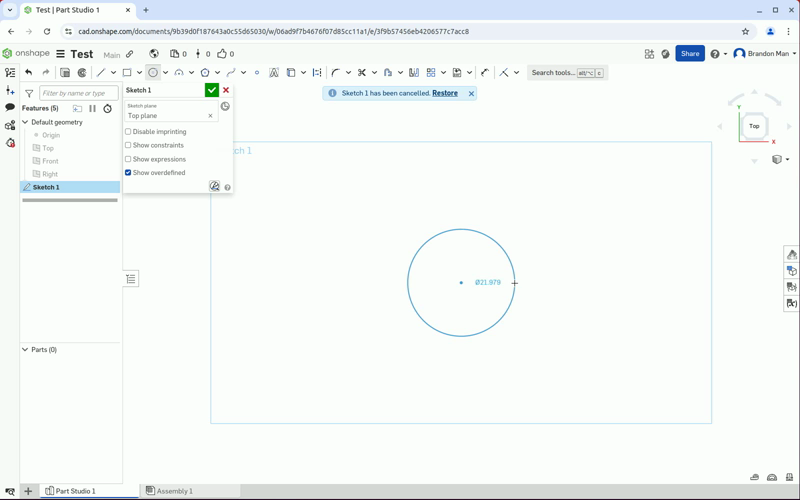
click(514, 282)
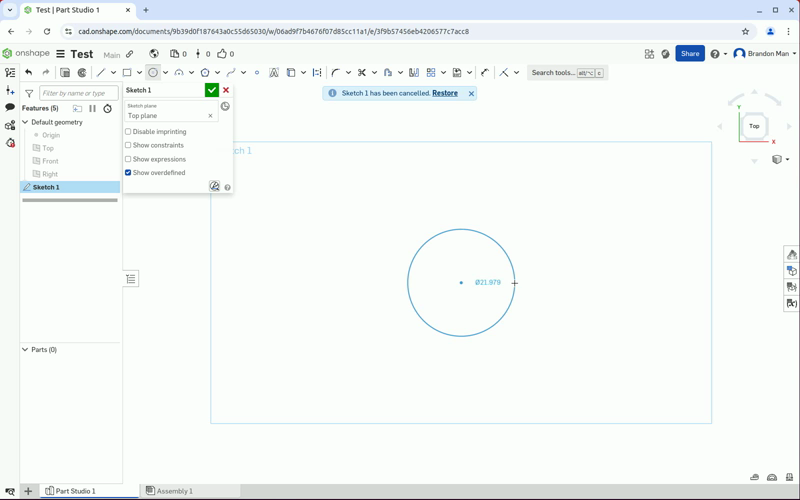
key(esc)
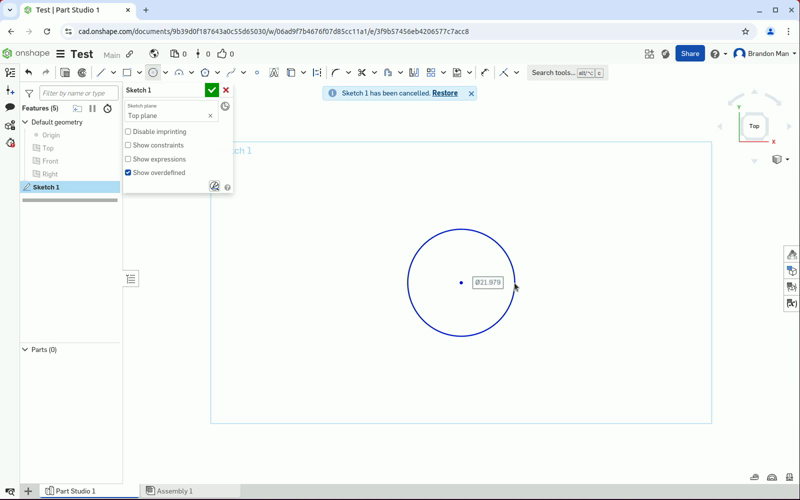
mouse_move(448, 271)
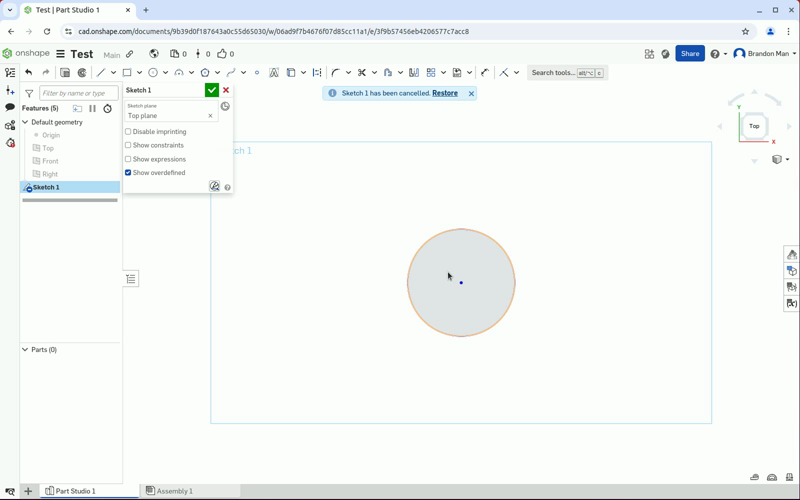
click(448, 271)
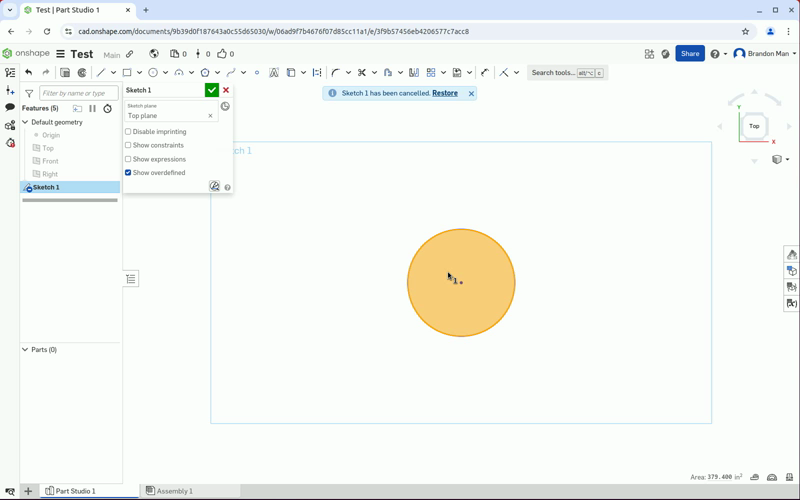
mouse_move(73, 352)
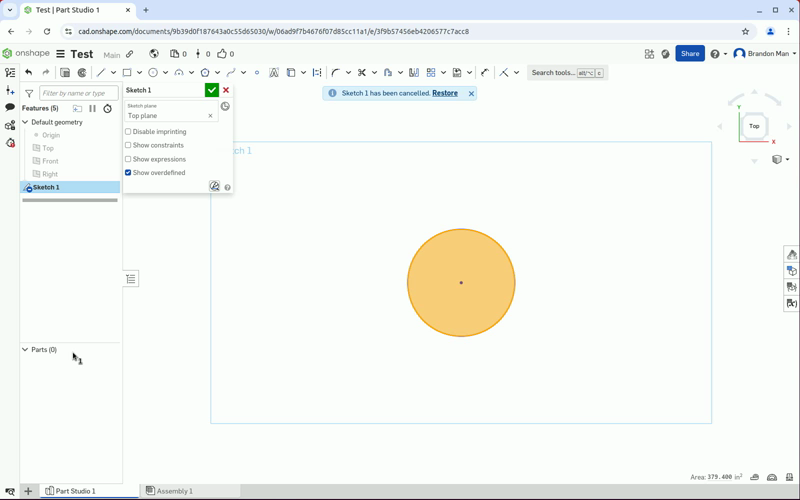
key(shift+y)
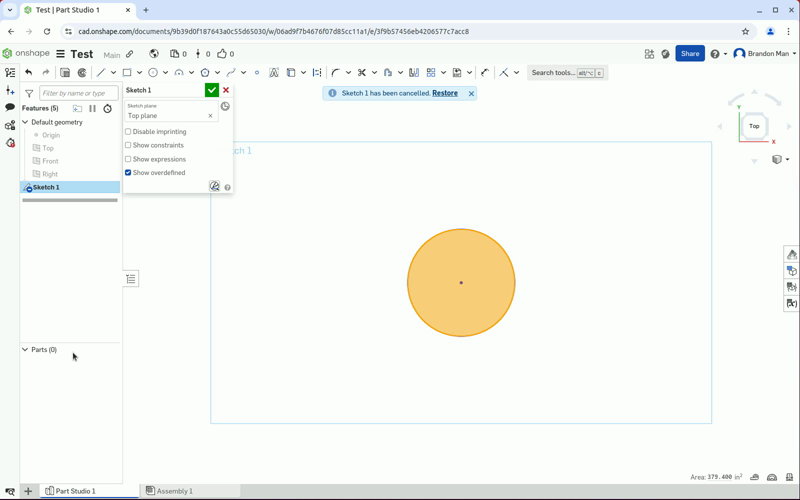
key(shift+e)
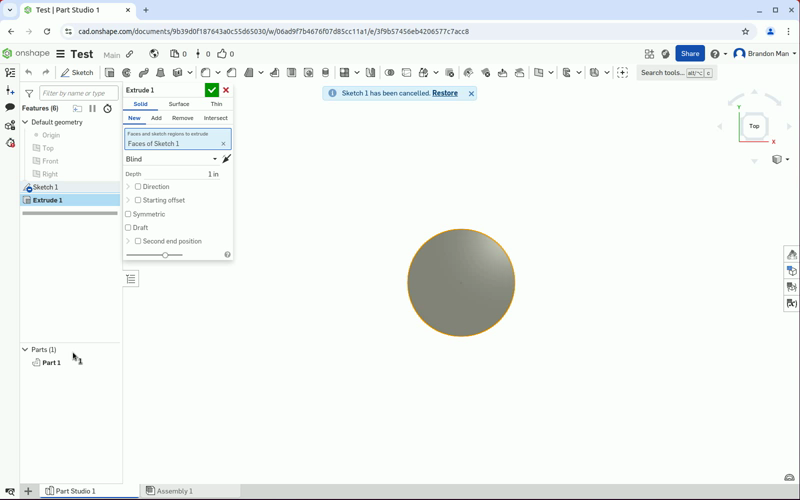
mouse_move(143, 106)
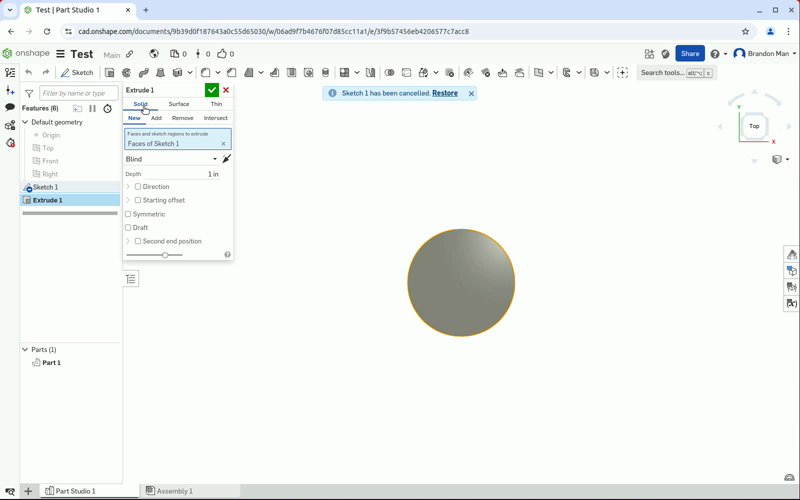
click(143, 106)
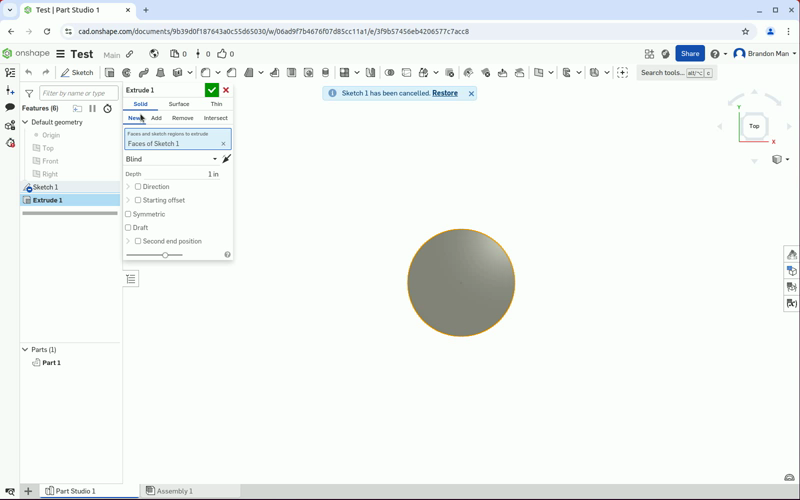
mouse_move(137, 120)
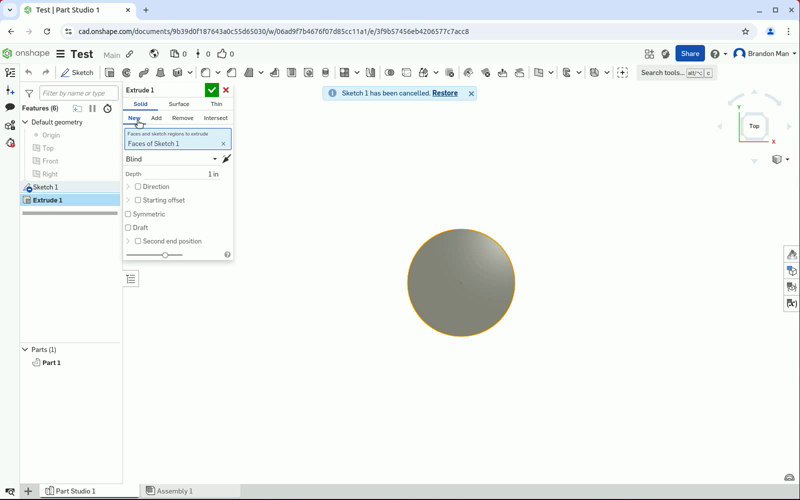
click(137, 120)
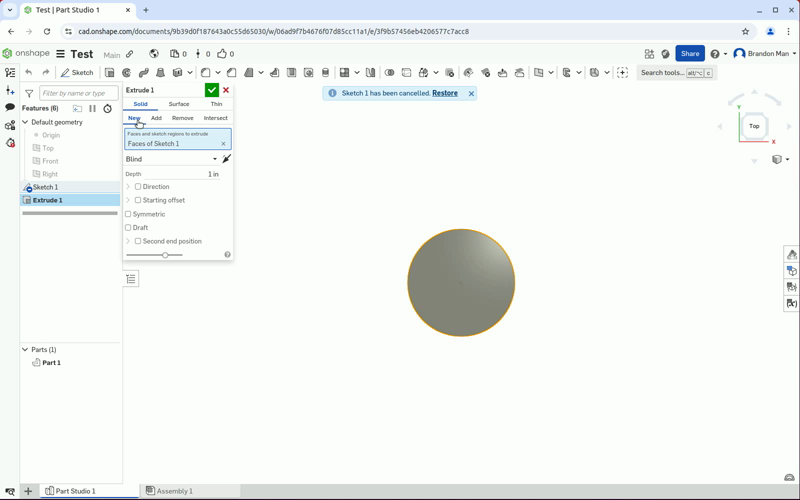
key(tab, 4)
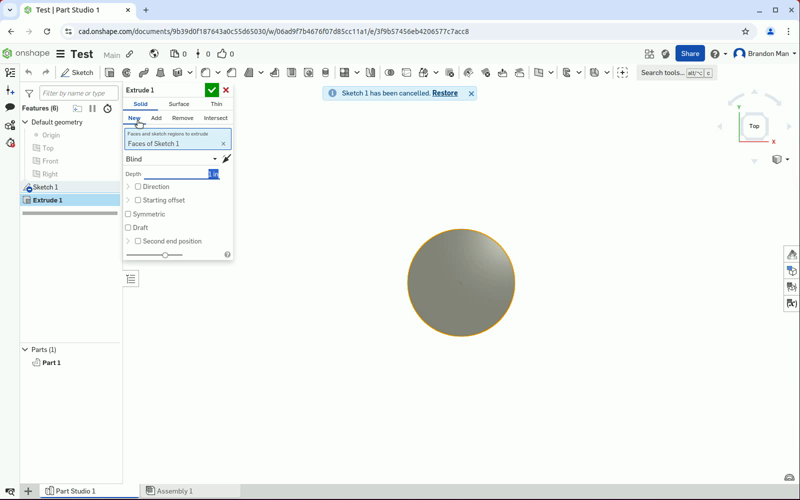
text(23.108)
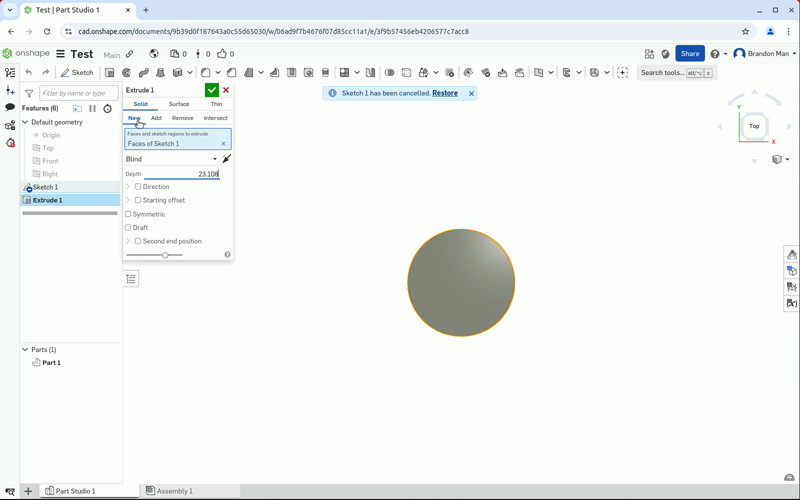
key(enter)
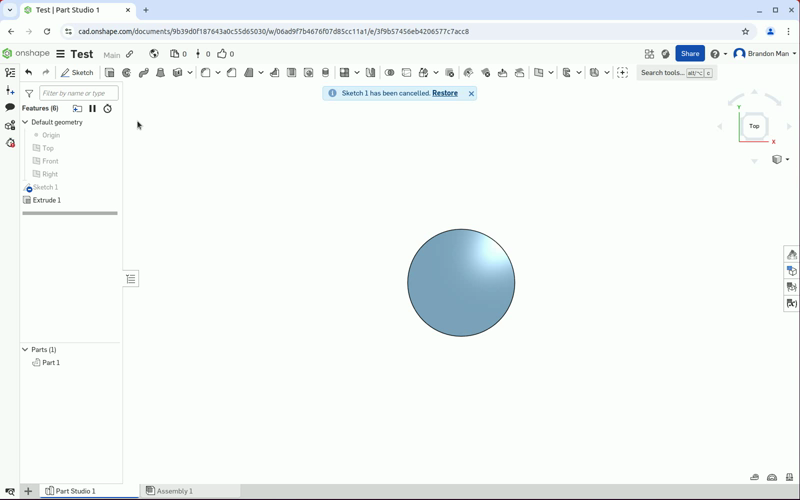
key(shift+h)
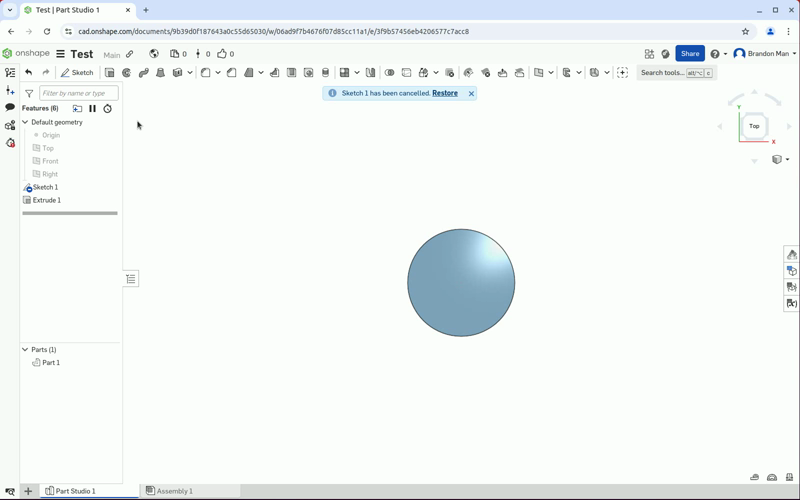
key(shift+h)
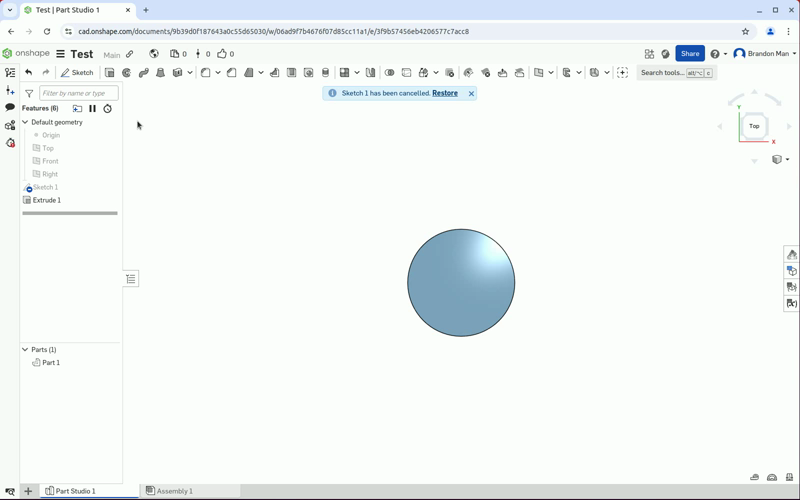
mouse_move(73, 189)
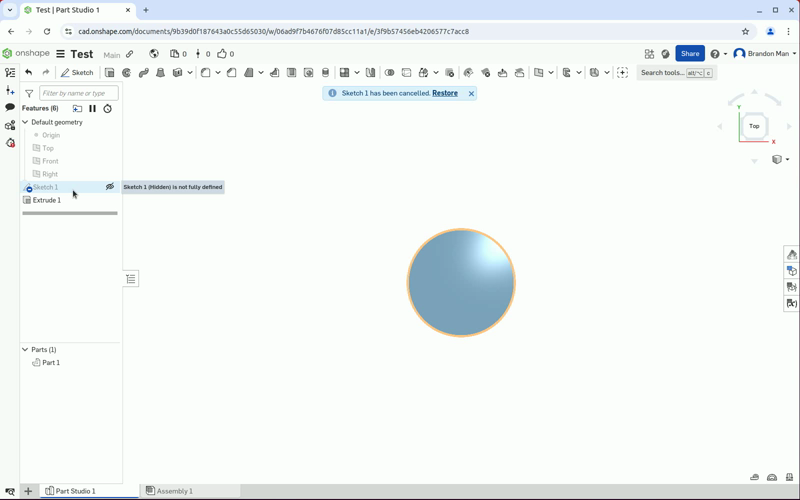
click(73, 189)
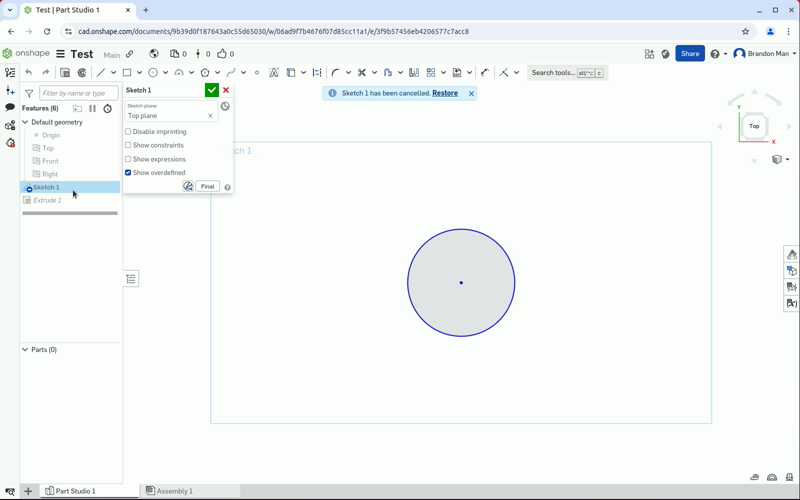
mouse_move(229, 92)
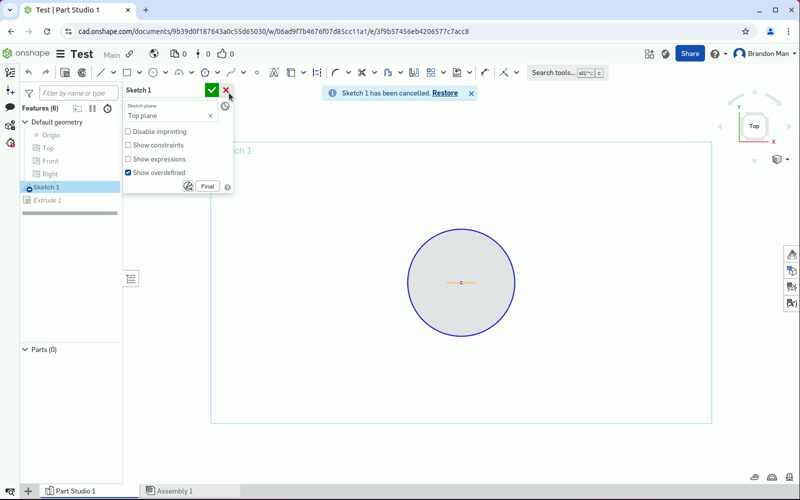
click(229, 92)
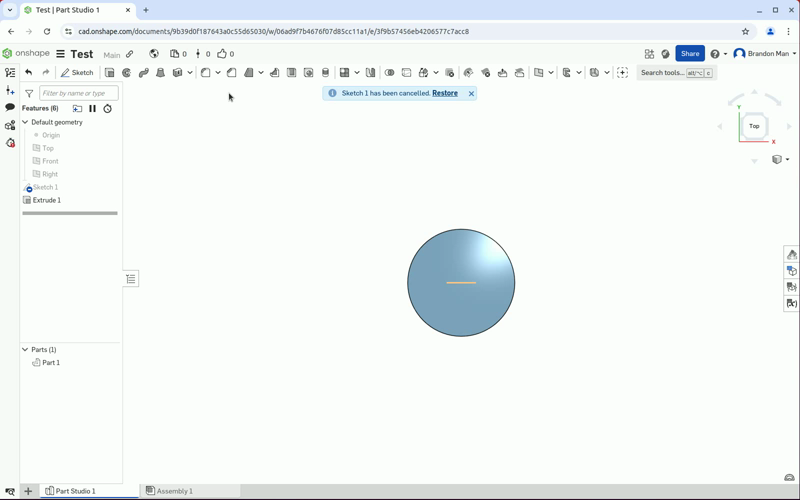
mouse_move(541, 75)
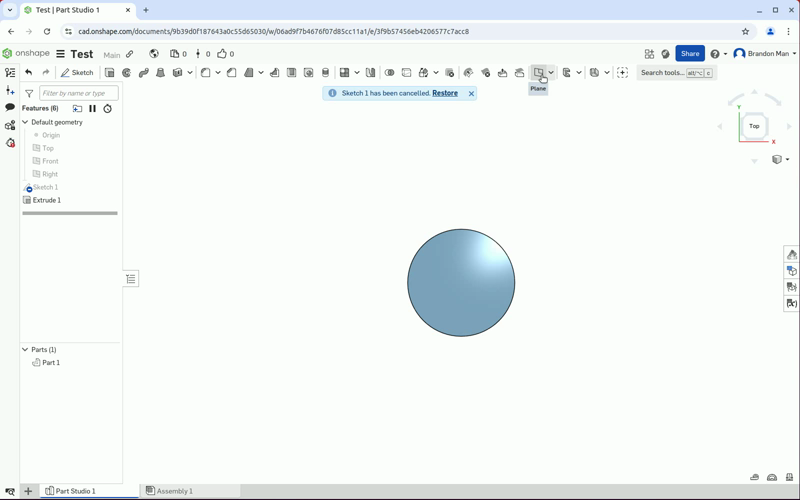
click(541, 75)
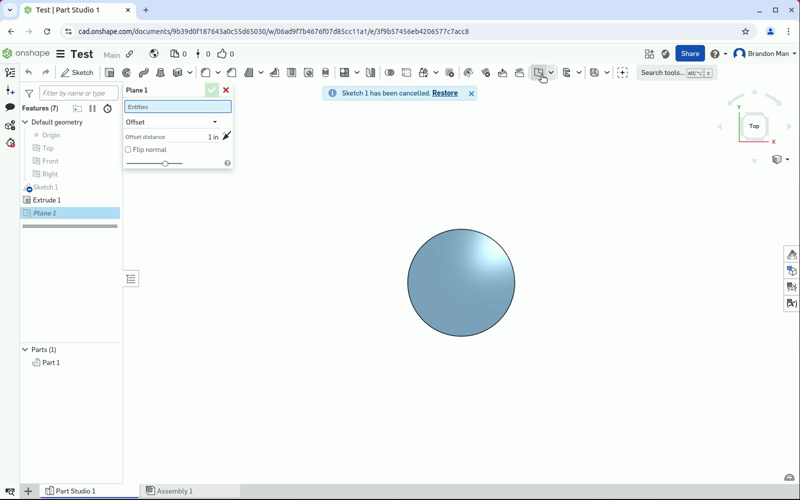
mouse_move(73, 150)
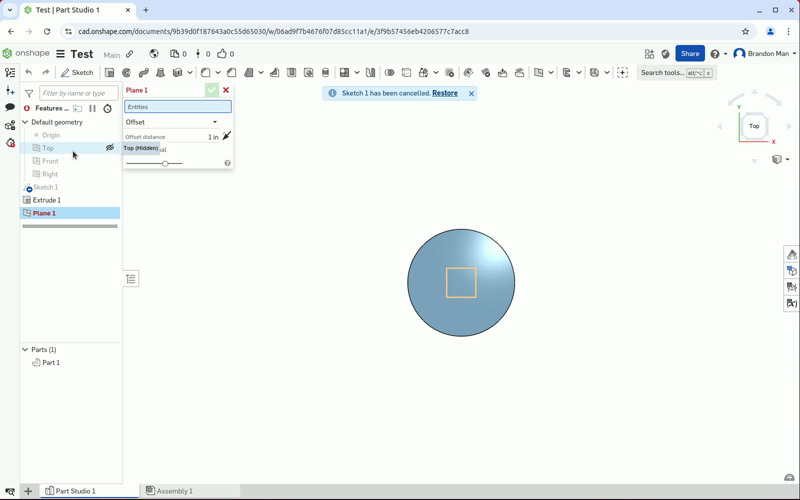
click(73, 150)
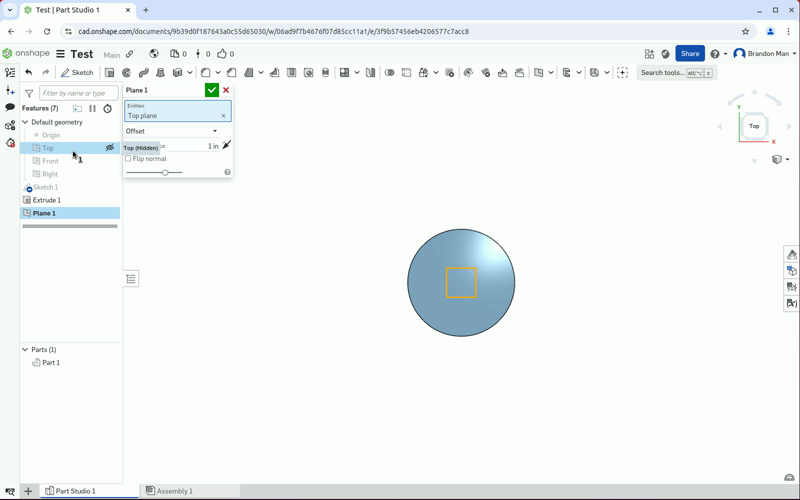
key(tab, 2)
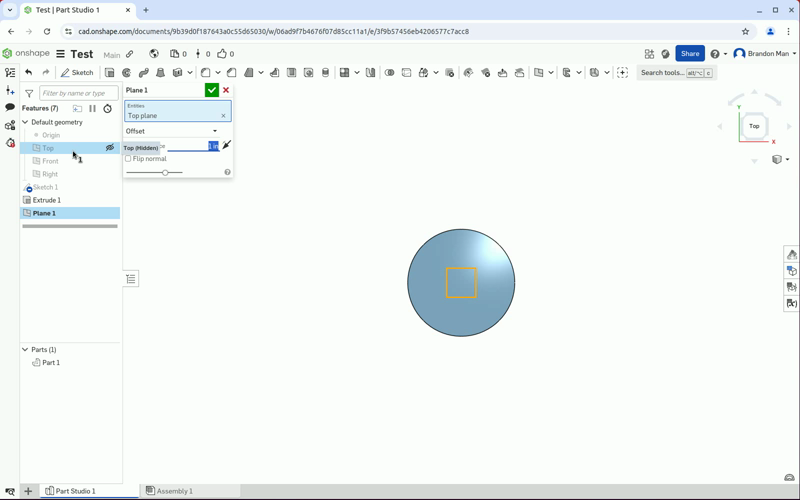
text(23.108)
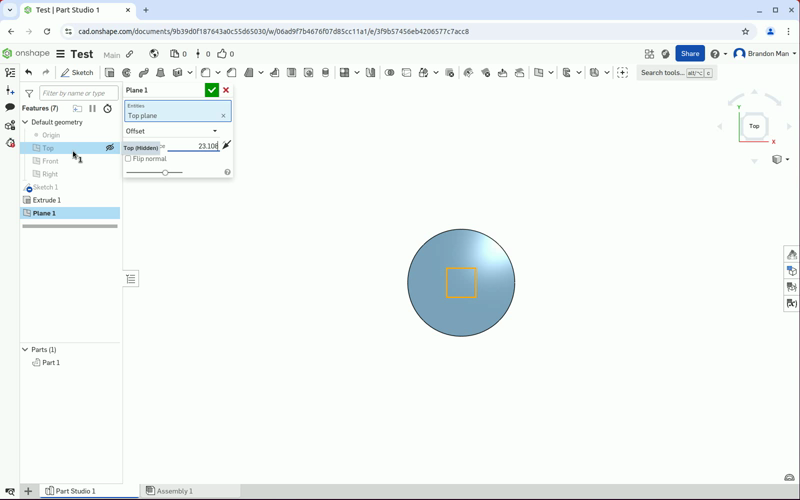
key(enter, 2)
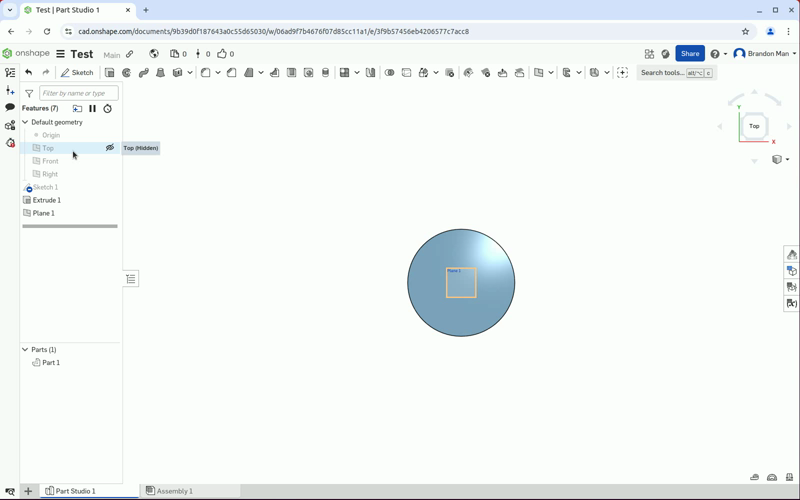
key(shift+s)
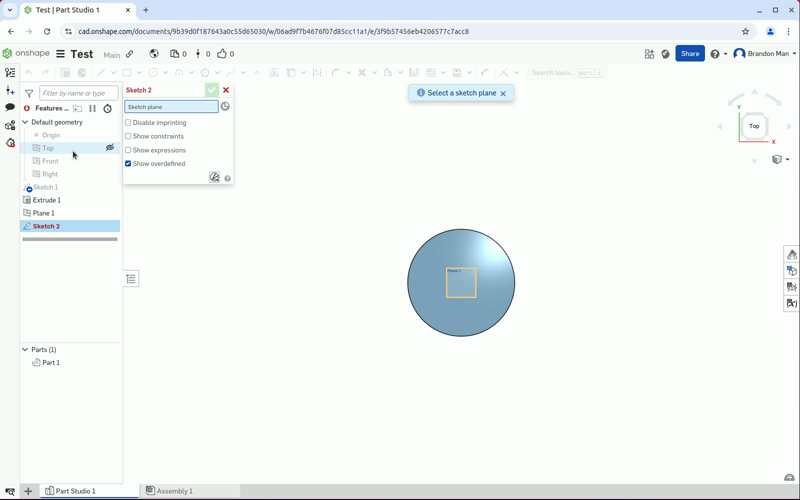
mouse_move(73, 215)
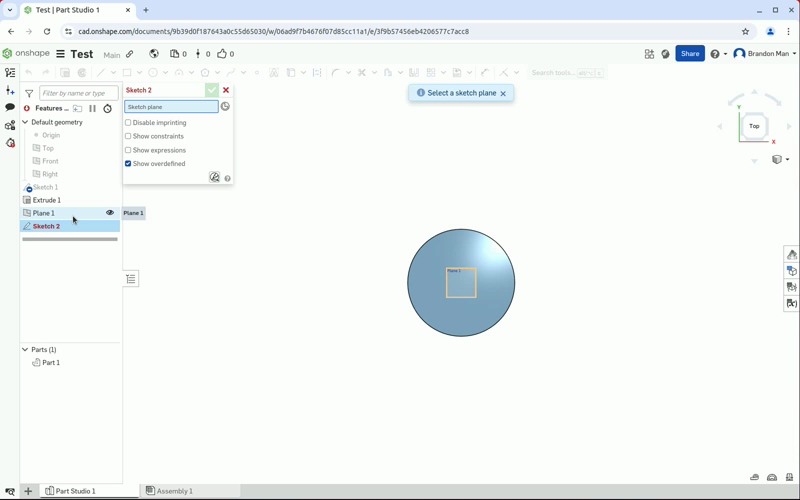
click(73, 215)
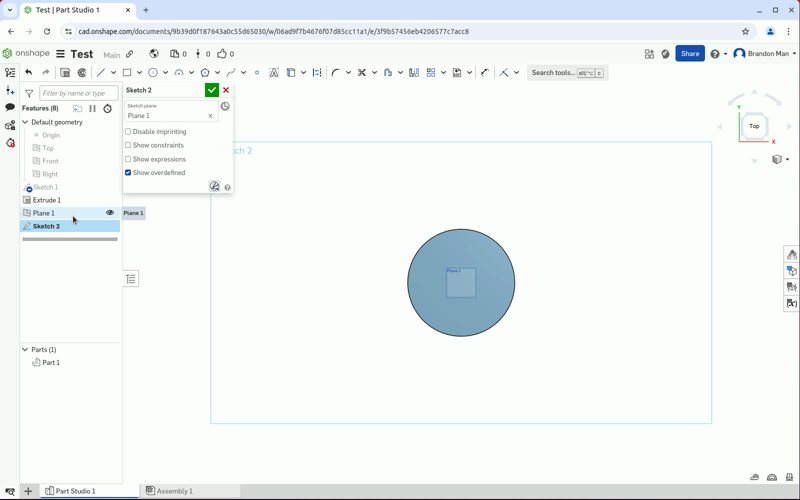
mouse_move(73, 352)
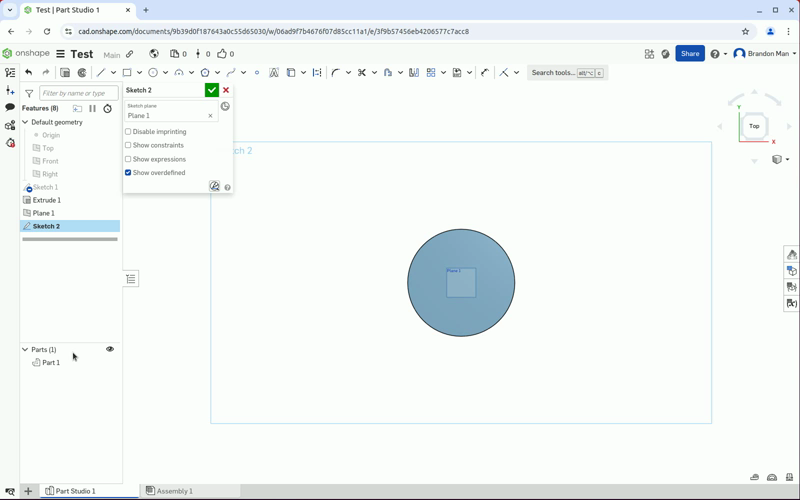
key(y)
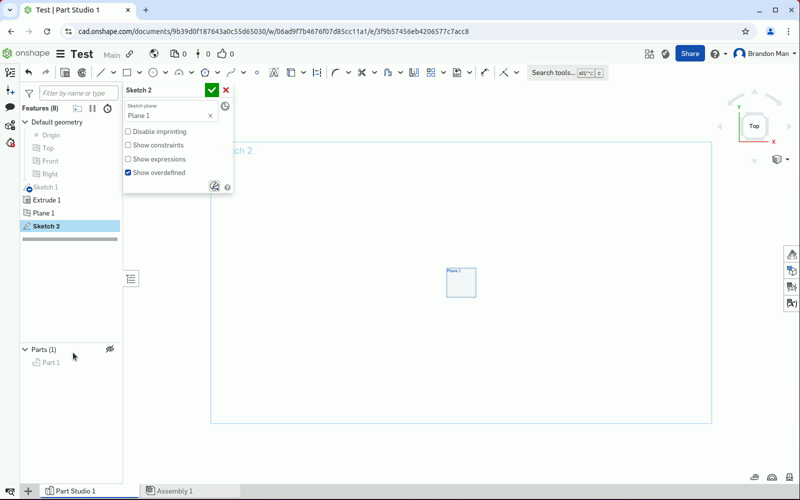
key(c)
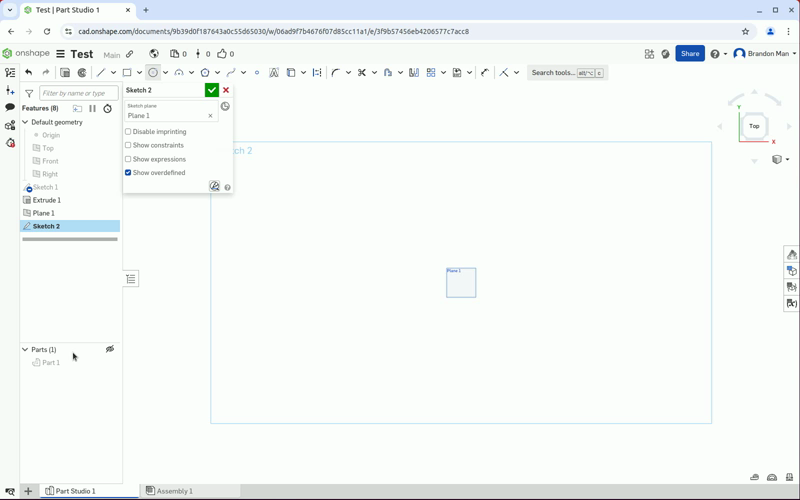
key_down(shift)
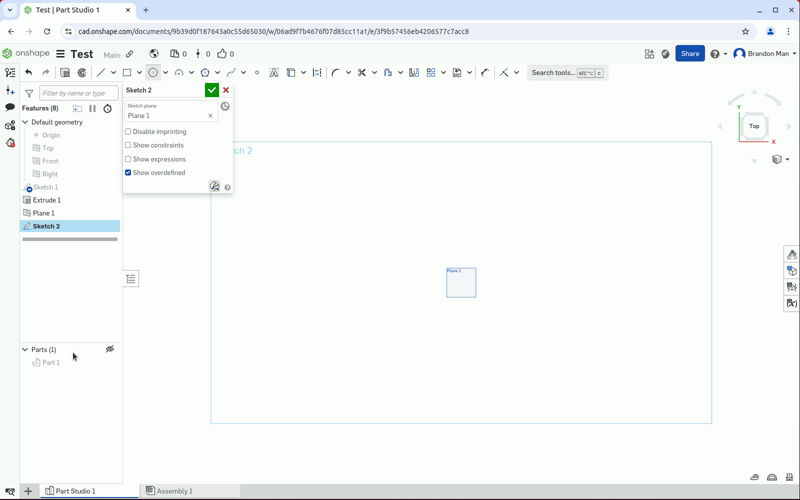
mouse_move(461, 282)
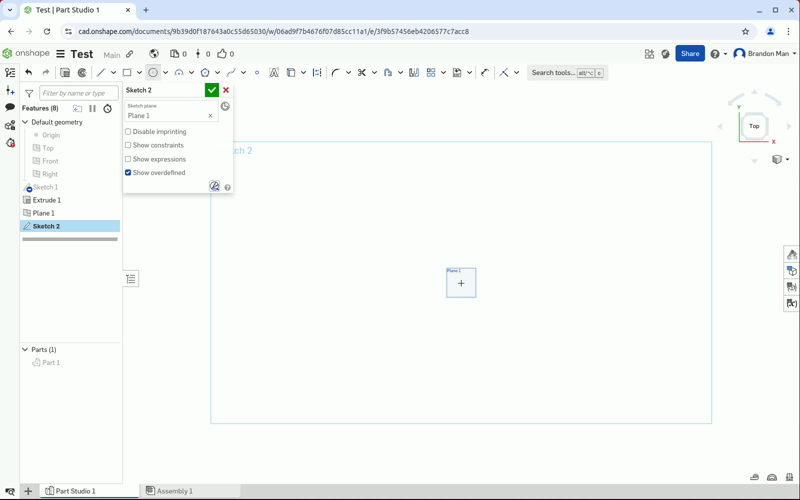
click(461, 282)
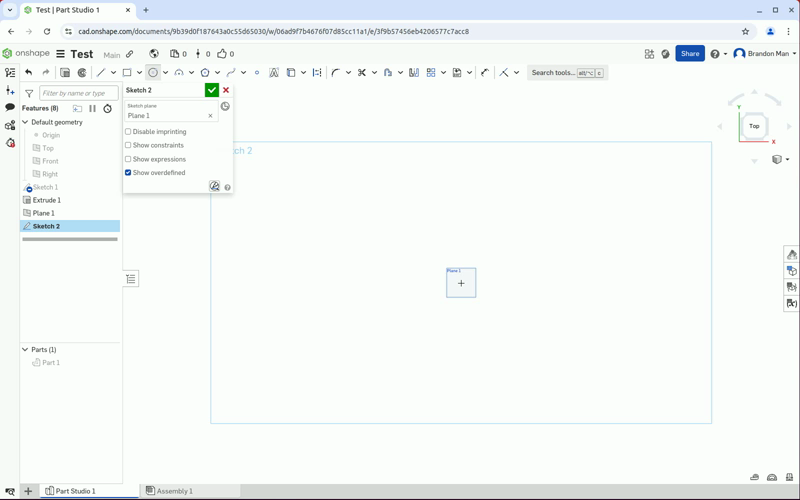
key_up(shift)
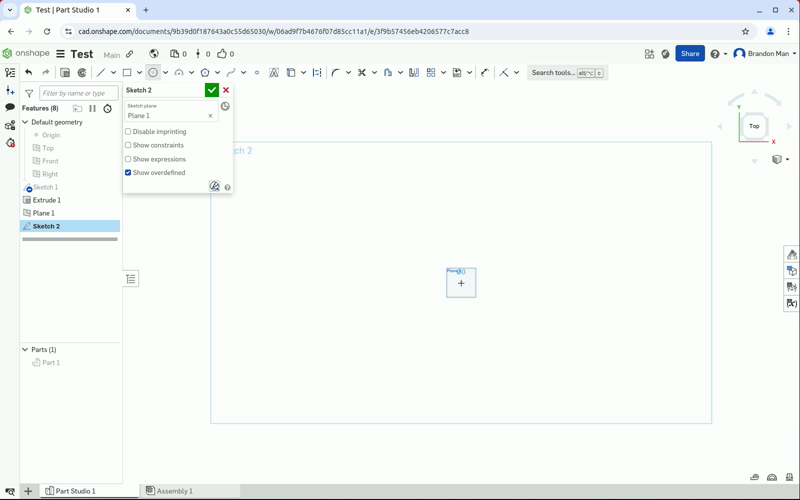
mouse_move(511, 282)
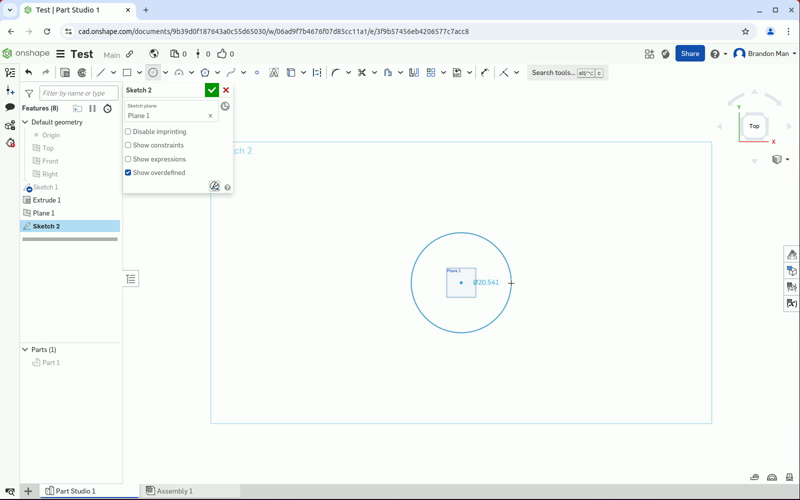
click(511, 282)
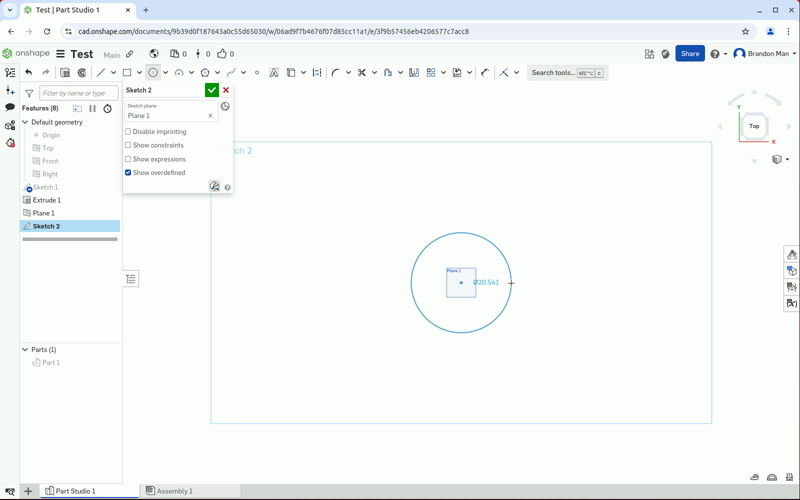
key(esc)
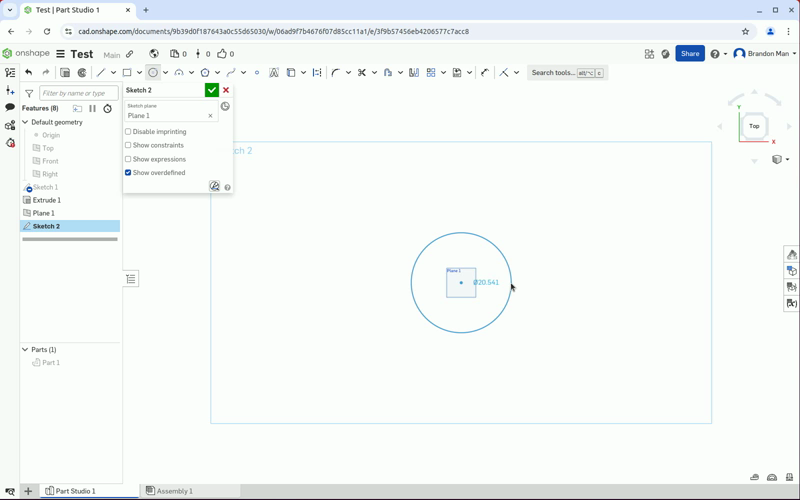
mouse_move(448, 286)
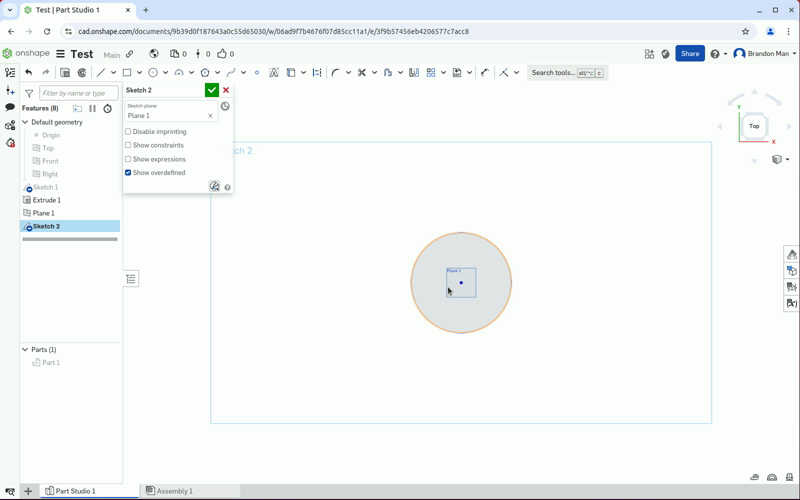
click(448, 286)
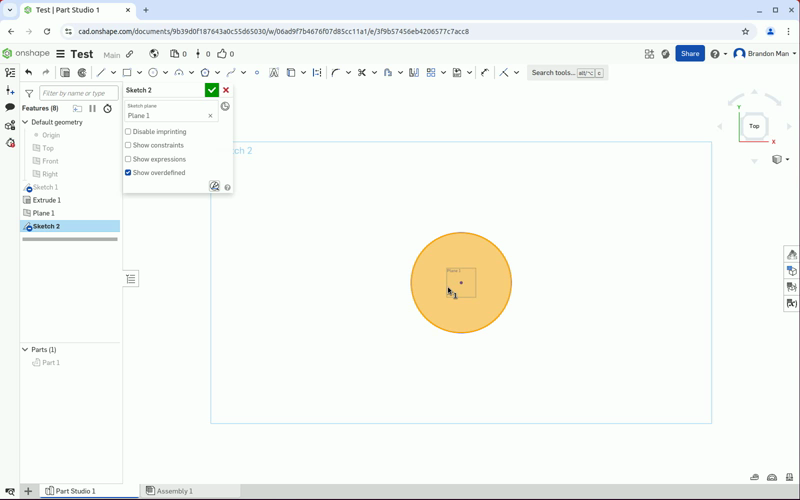
mouse_move(73, 352)
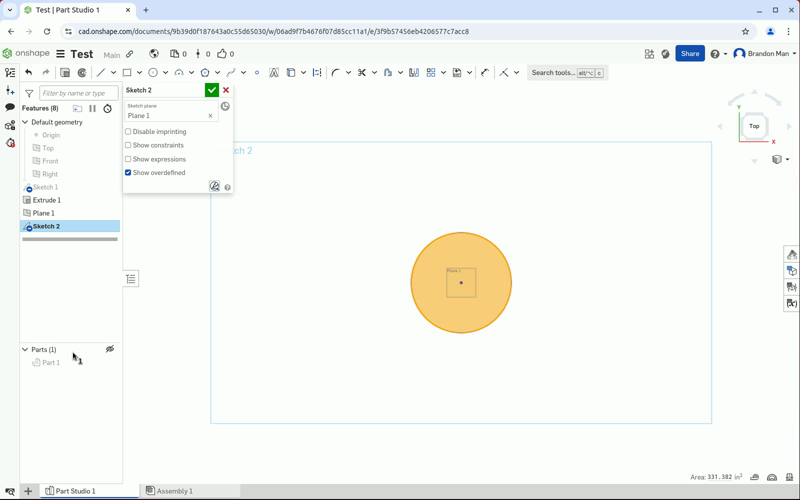
key(shift+y)
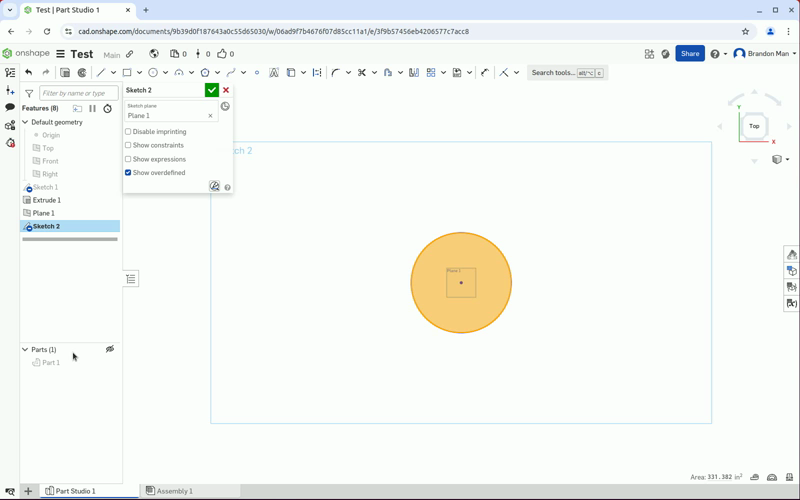
key(shift+e)
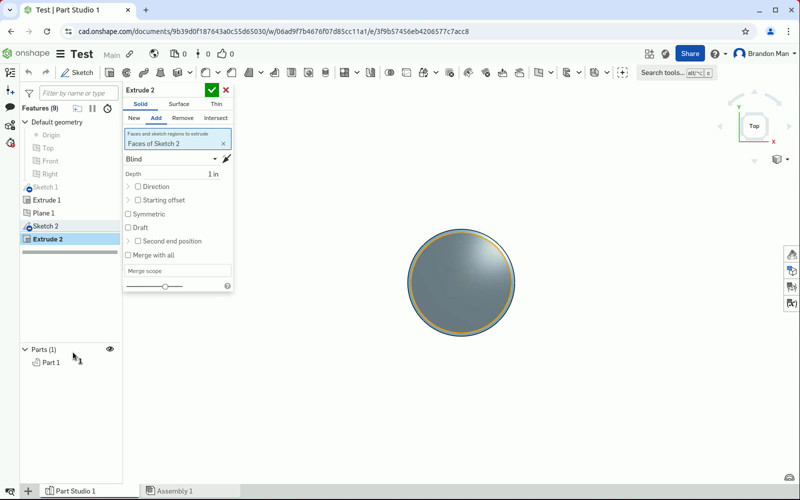
mouse_move(143, 106)
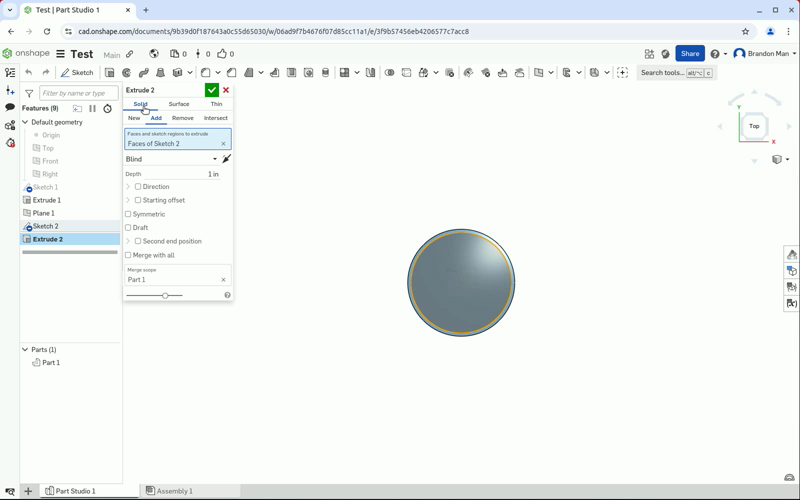
click(143, 106)
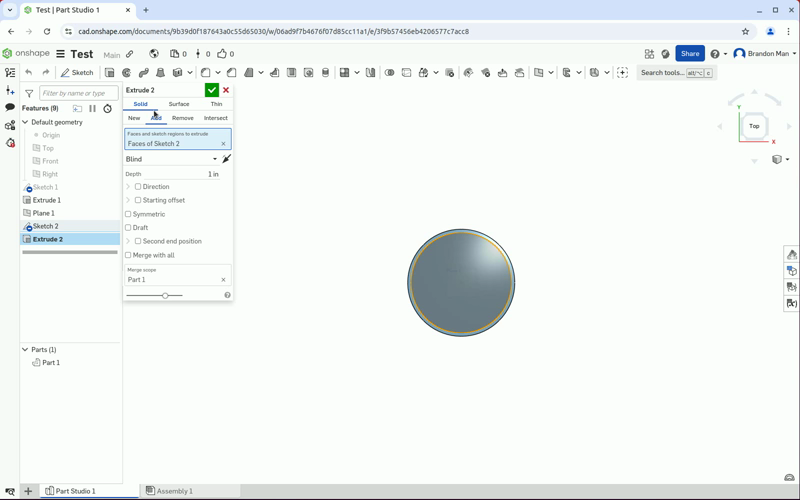
mouse_move(186, 120)
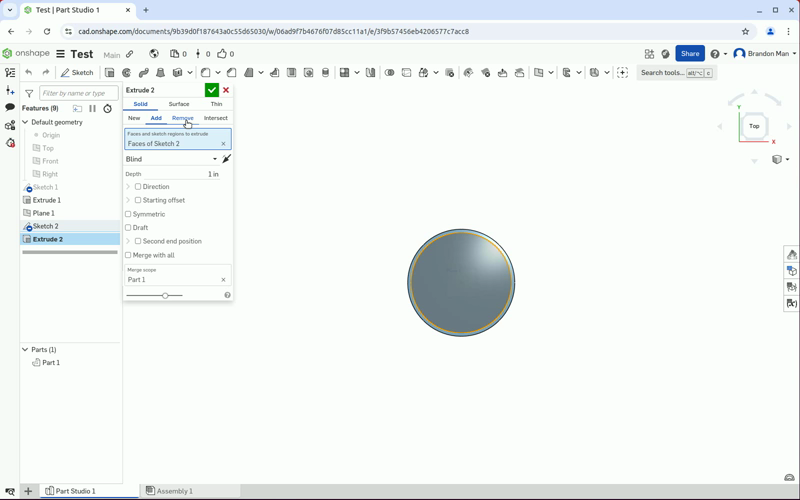
click(186, 120)
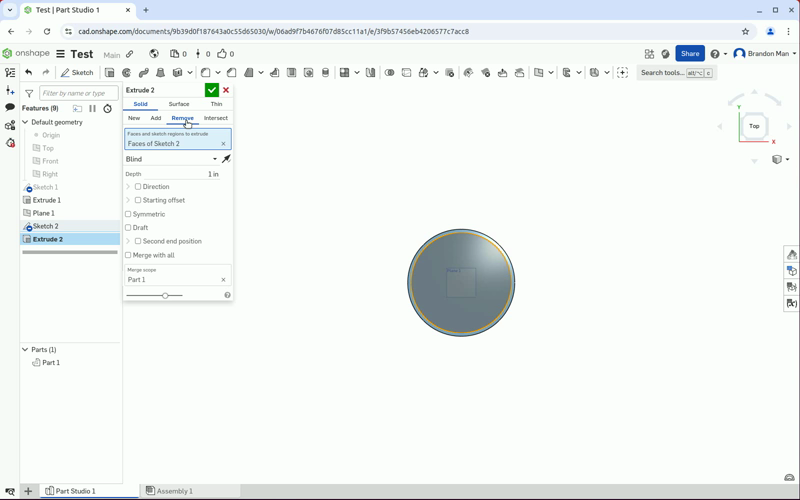
key(tab, 4)
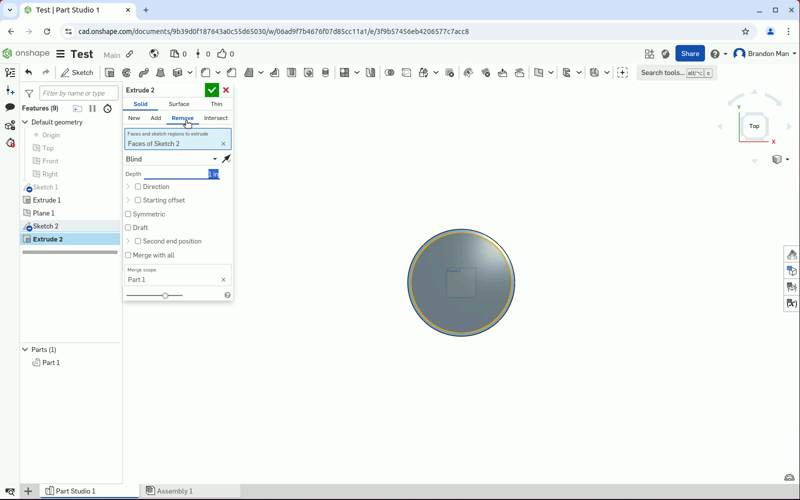
text(21.664)
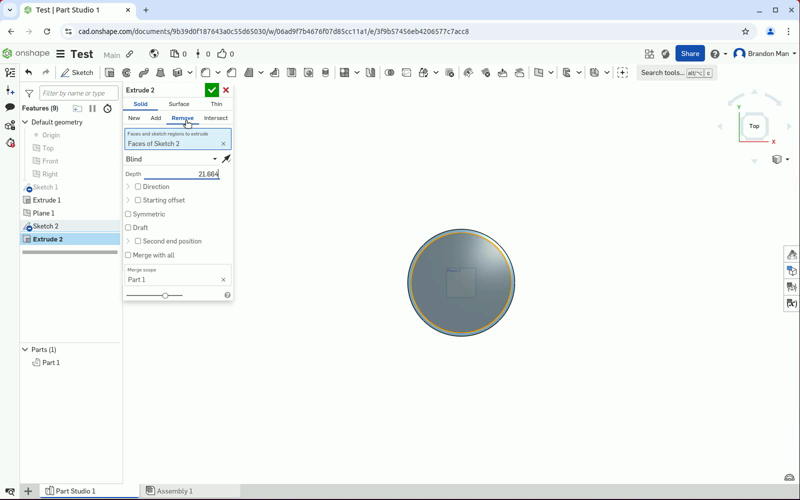
key(tab, 6)
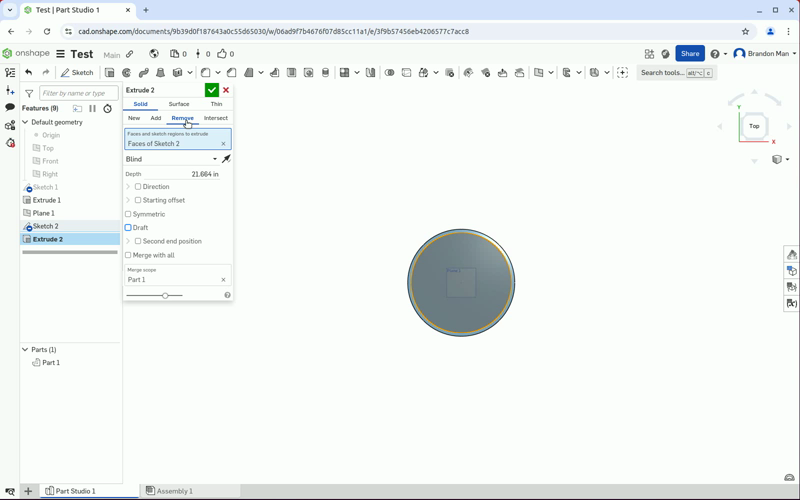
key(space)
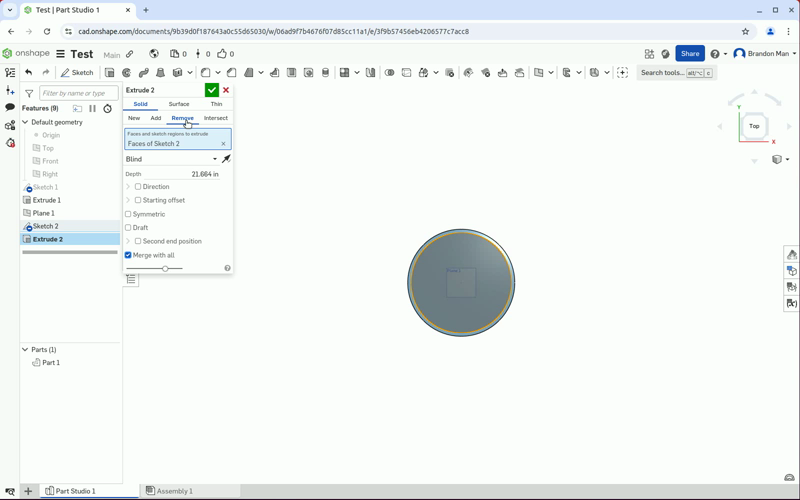
key(enter)
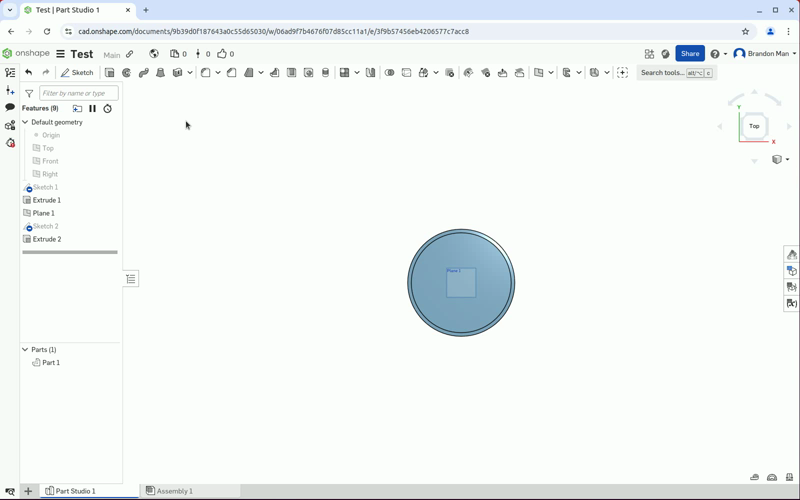
key(shift+h)
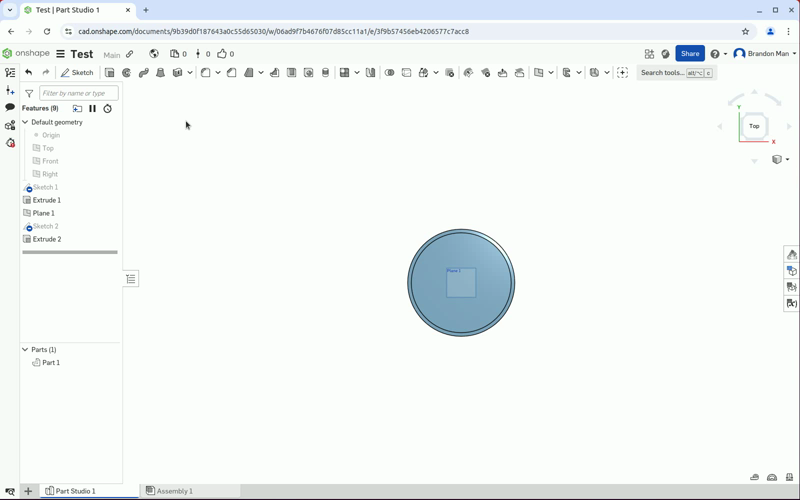
key(shift+h)
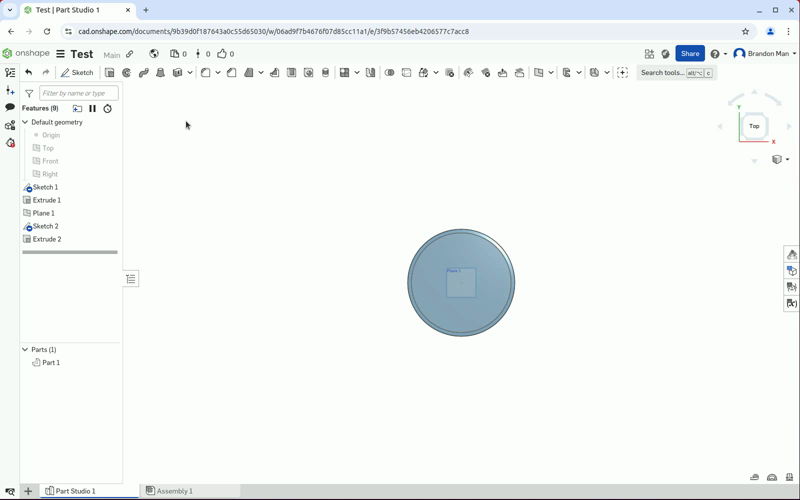
key(shift+7)
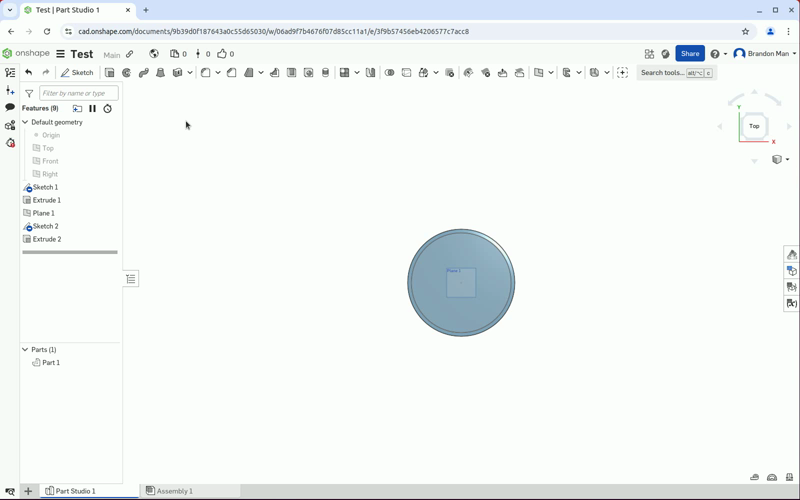
key(up, 3)
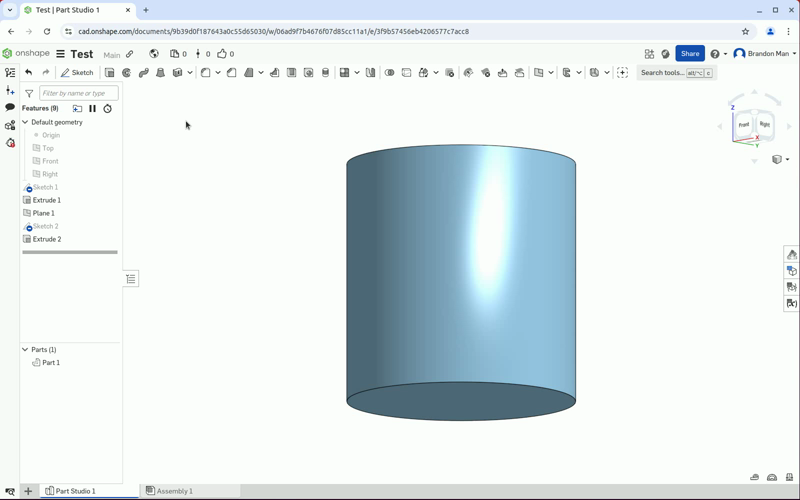
key(left, 3)
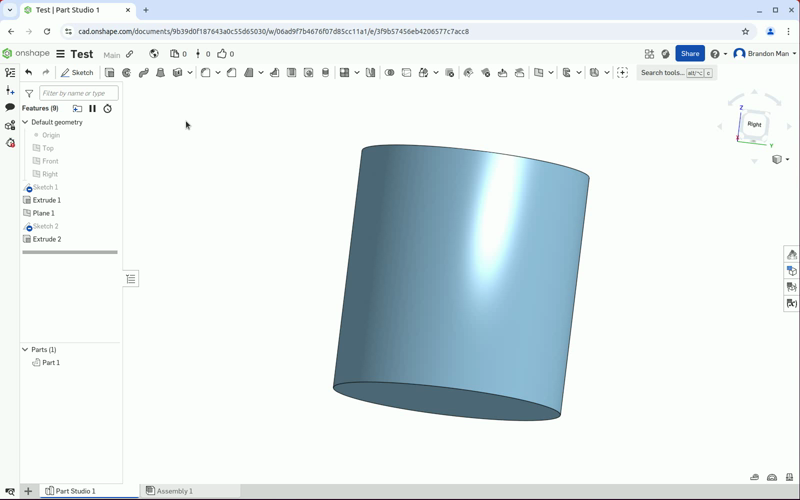
key(right, 3)
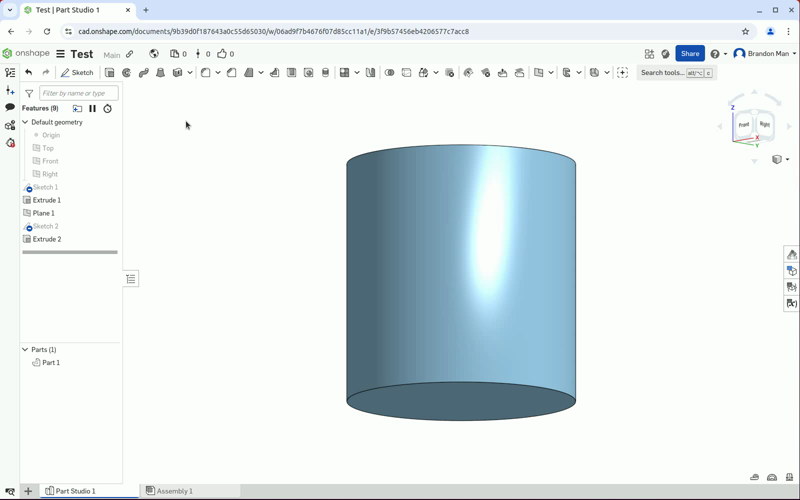
key(down, 3)
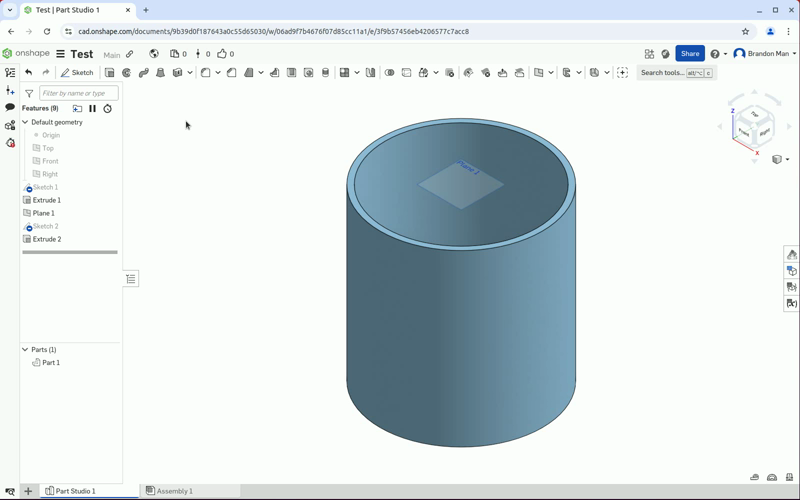
mouse_move(73, 189)
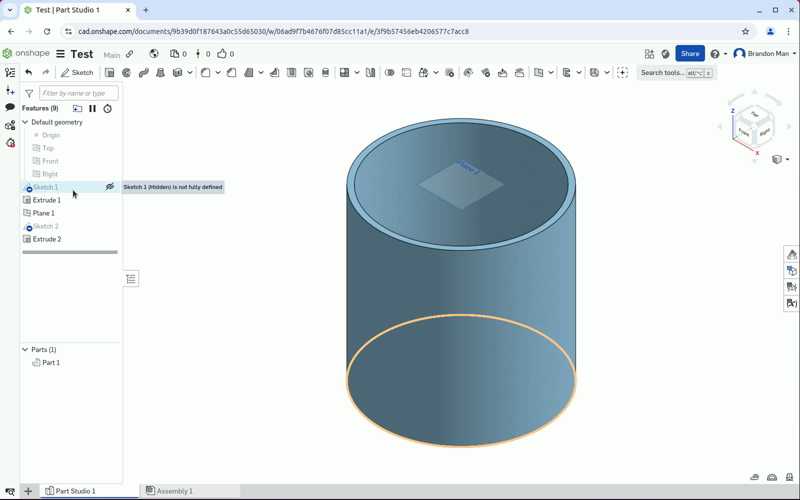
click(73, 189)